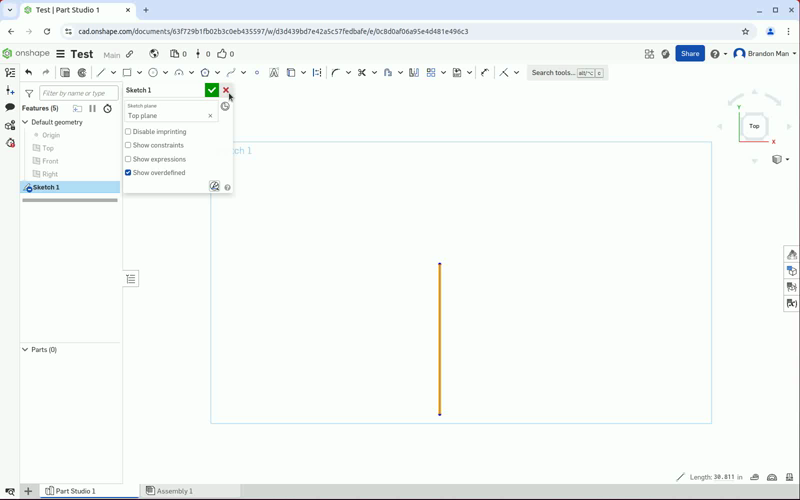
key(shift+h)
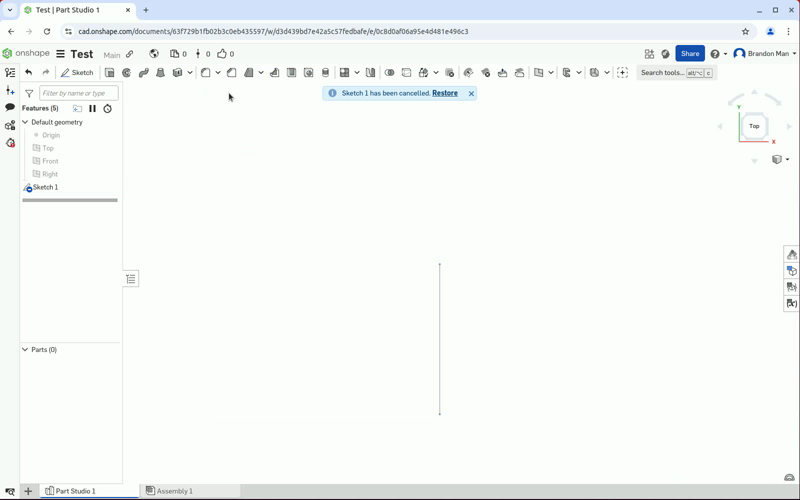
key(shift+s)
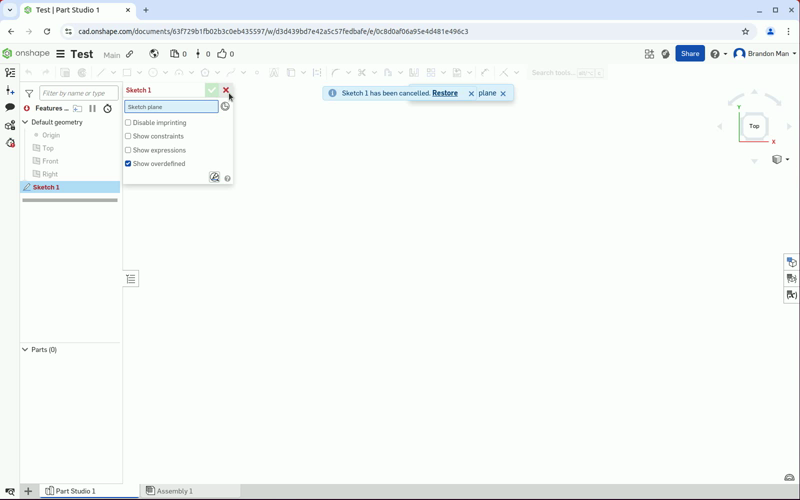
mouse_move(73, 150)
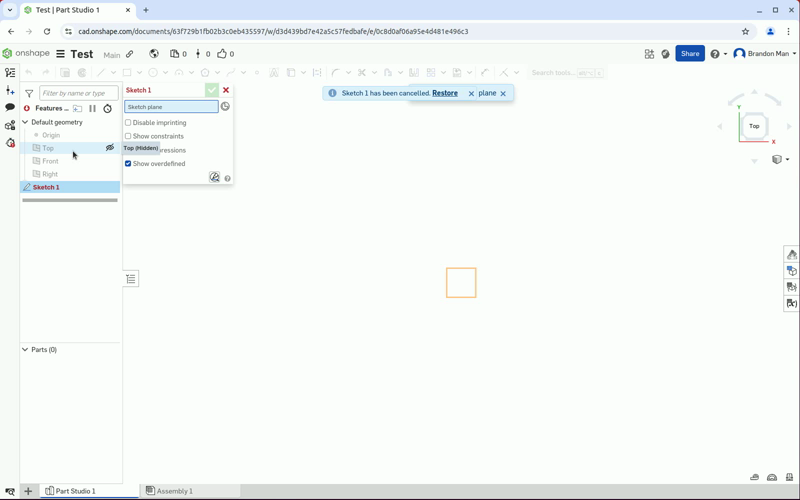
click(73, 150)
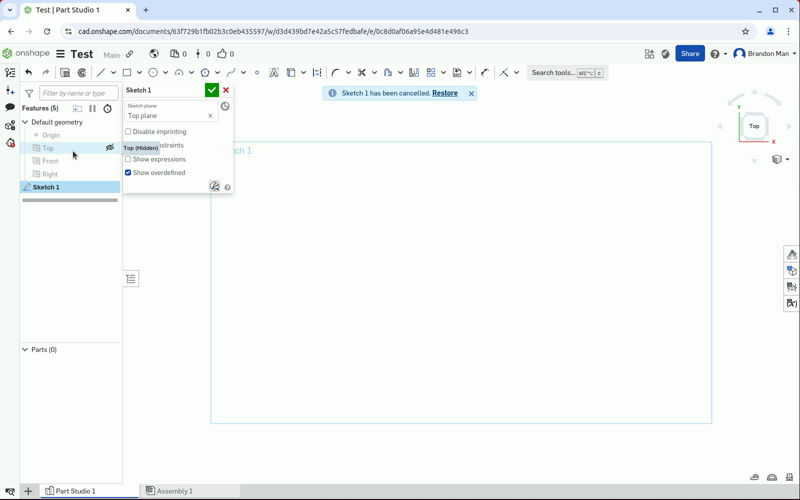
mouse_move(73, 352)
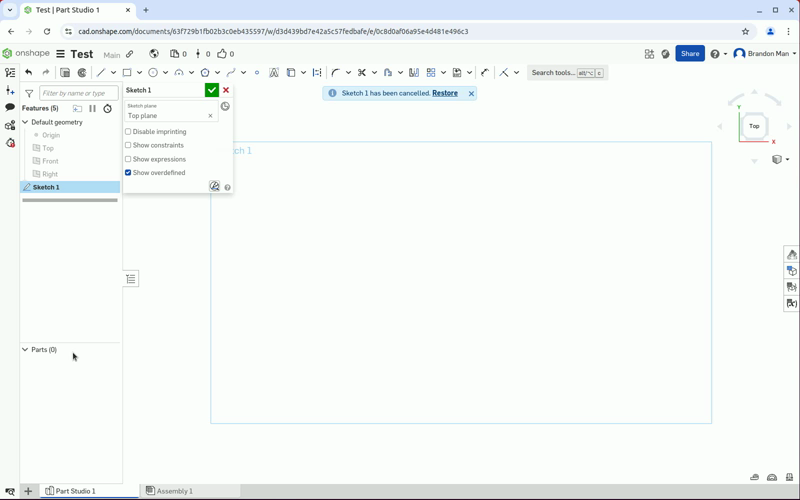
key(y)
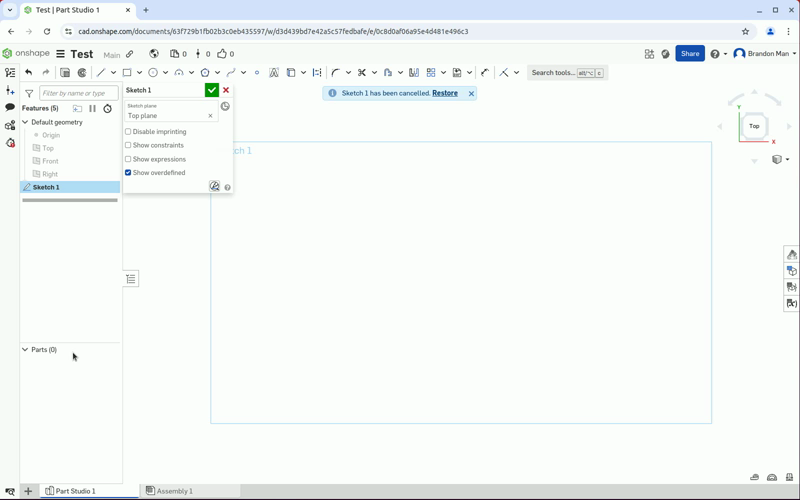
key(c)
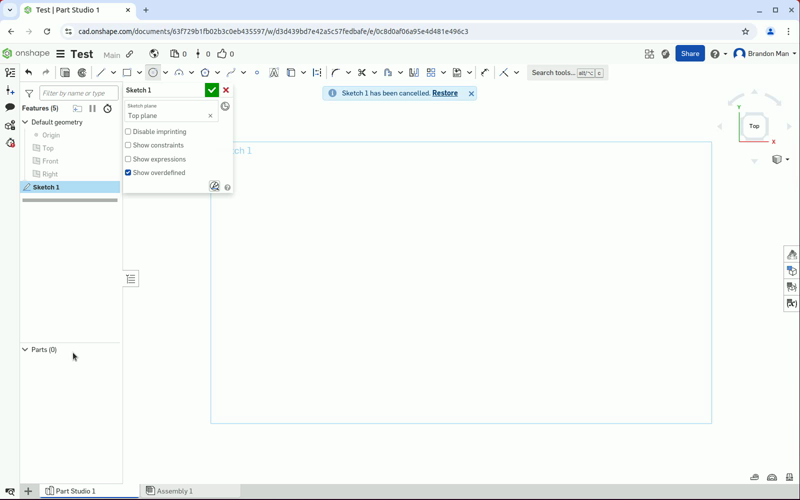
key_down(shift)
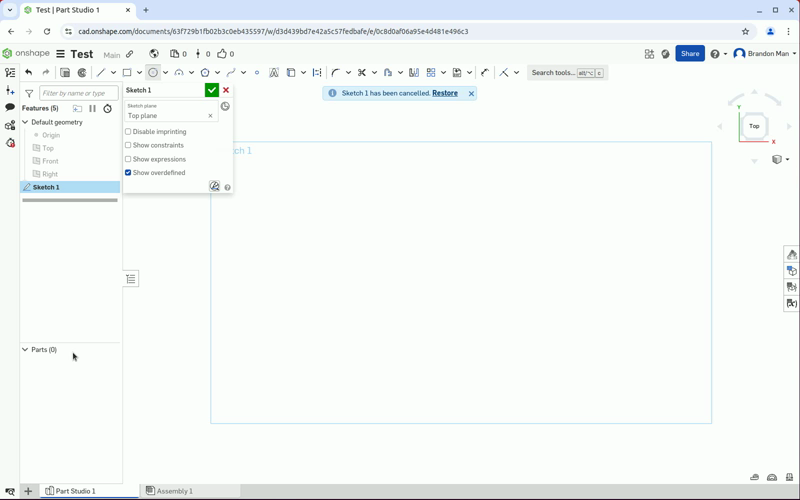
mouse_move(461, 282)
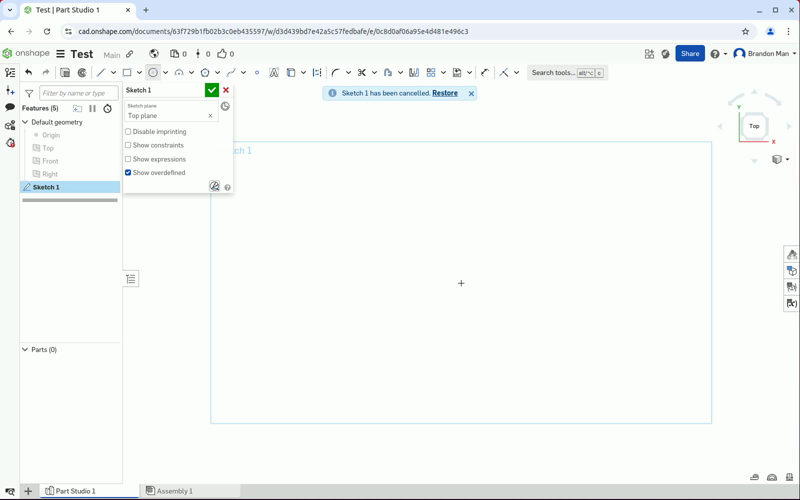
click(461, 282)
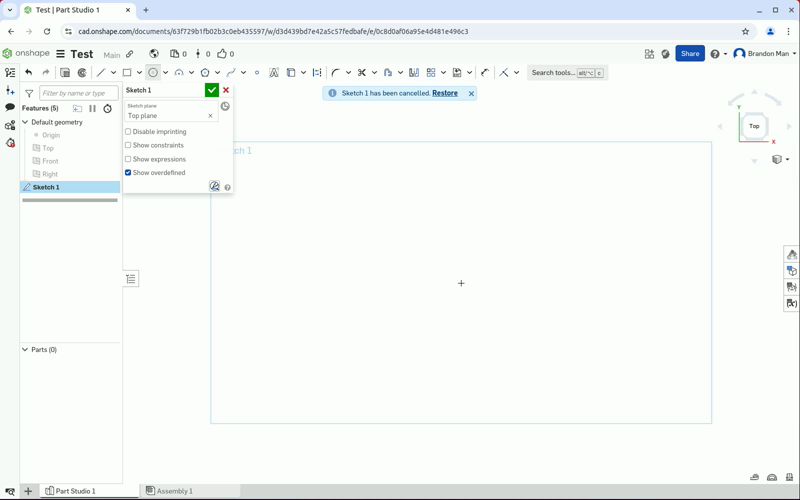
key_up(shift)
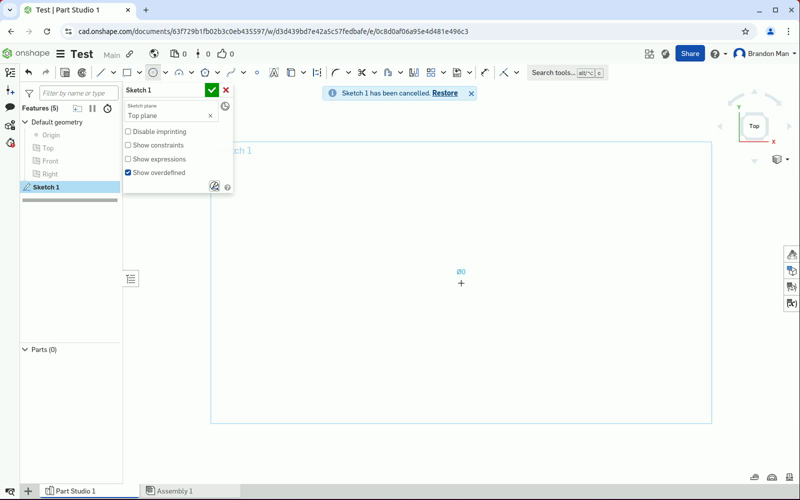
mouse_move(574, 282)
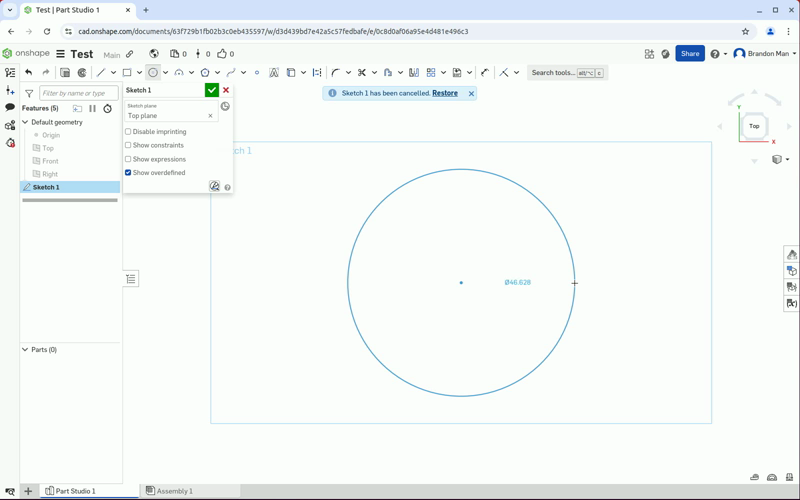
click(574, 282)
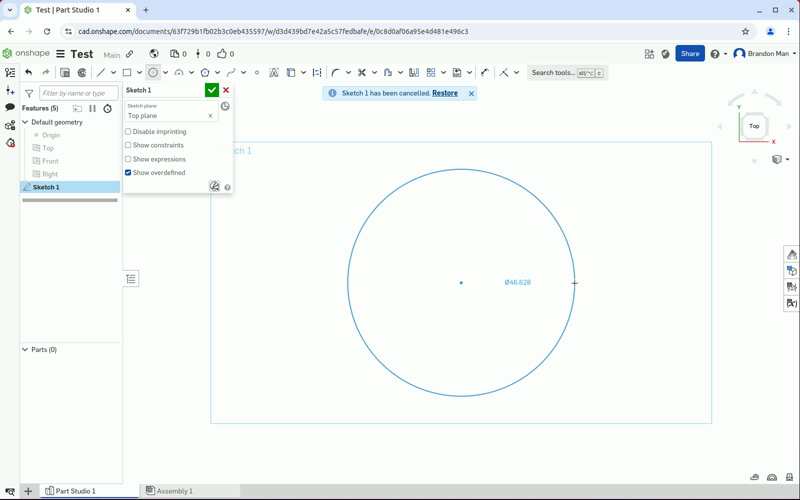
key(esc)
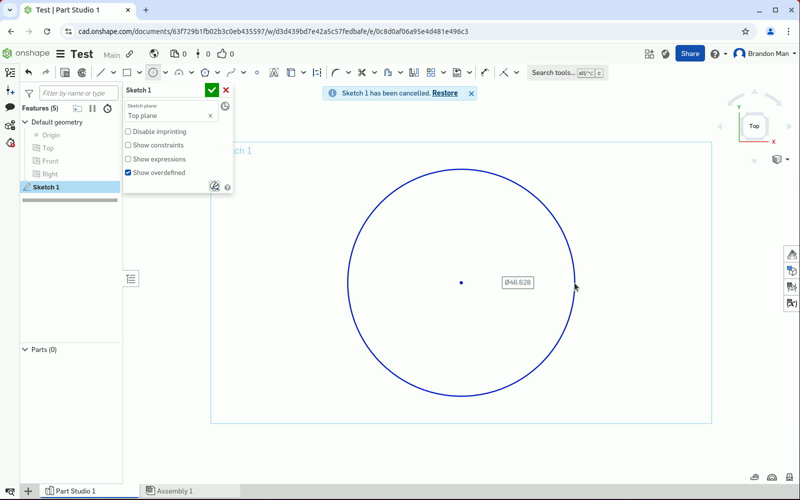
mouse_move(474, 310)
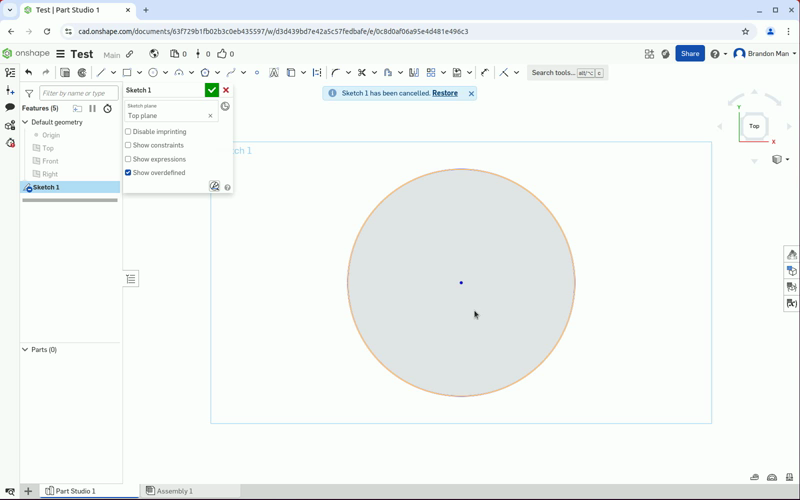
click(474, 310)
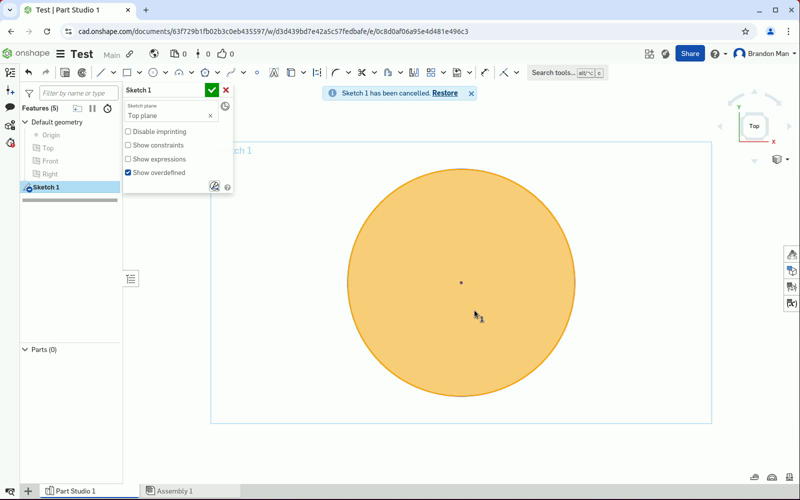
mouse_move(73, 352)
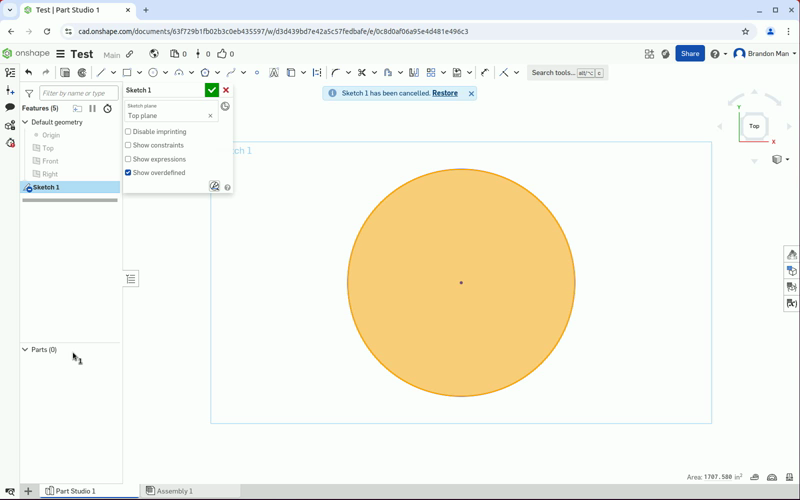
key(shift+y)
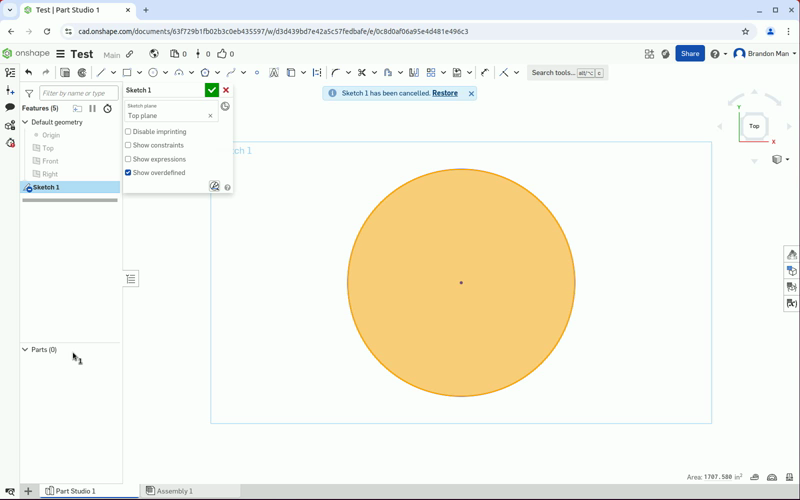
key(shift+e)
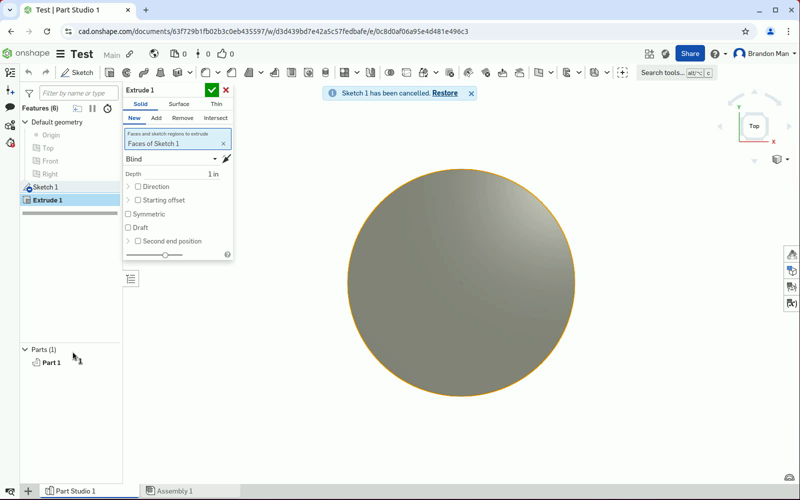
mouse_move(143, 106)
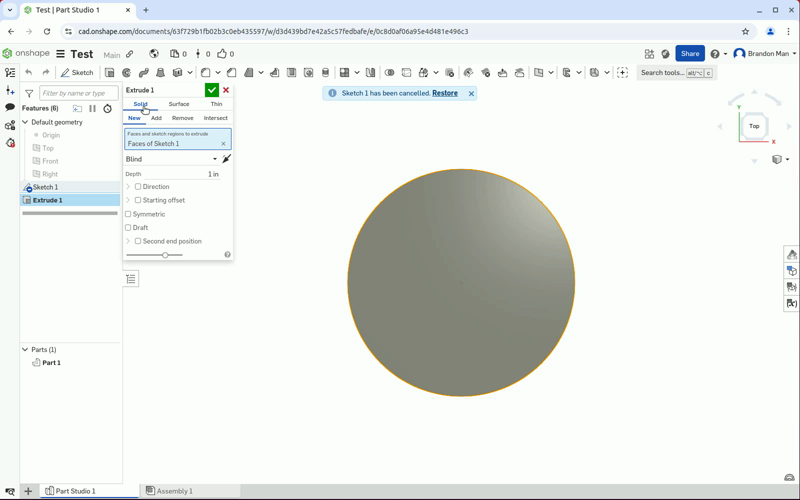
click(143, 106)
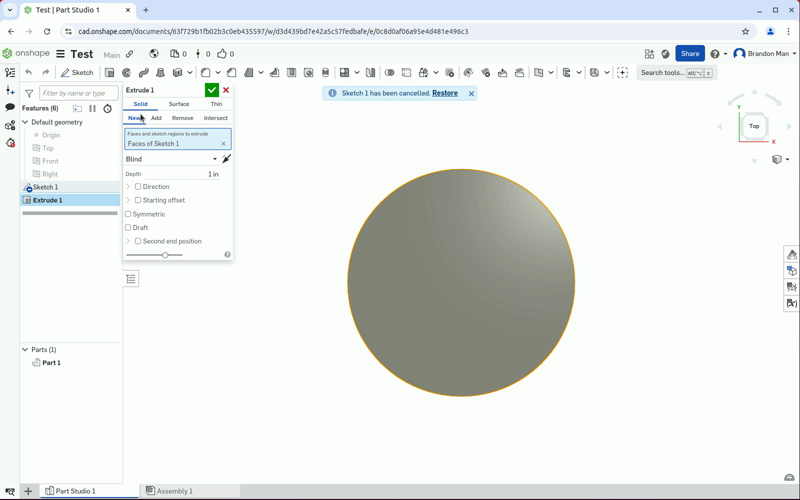
mouse_move(137, 120)
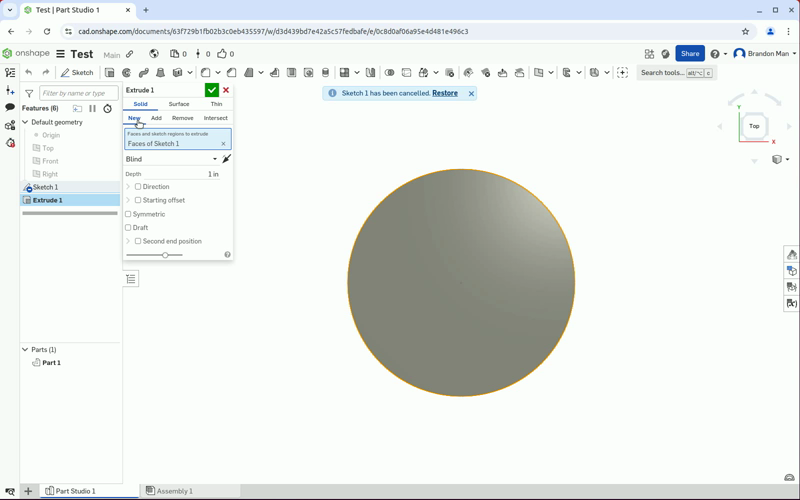
click(137, 120)
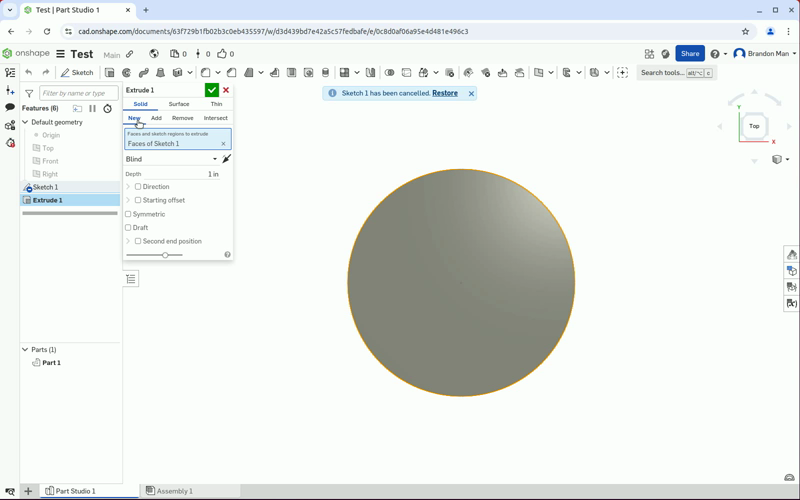
key(tab, 4)
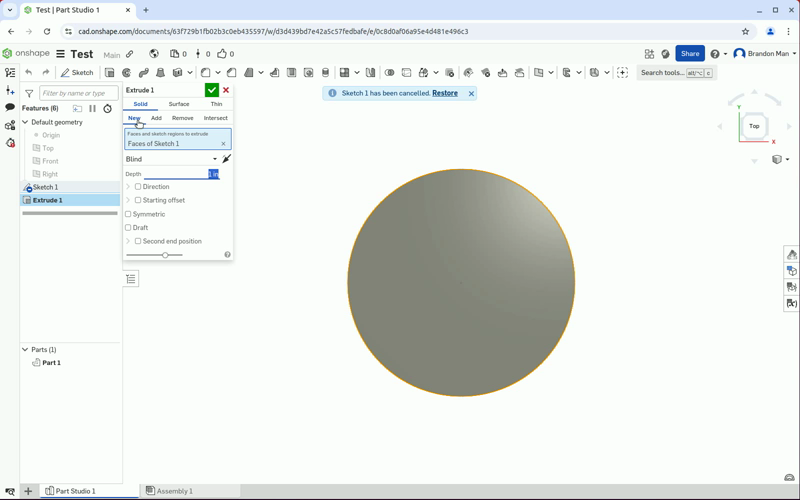
text(21.423)
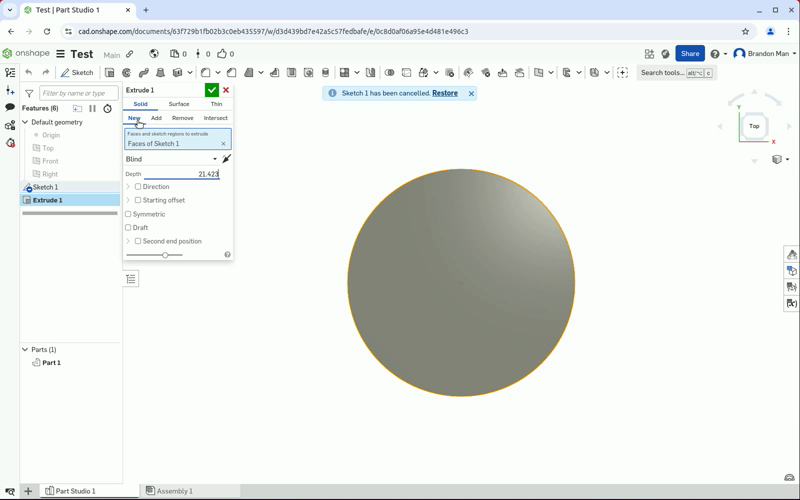
key(enter)
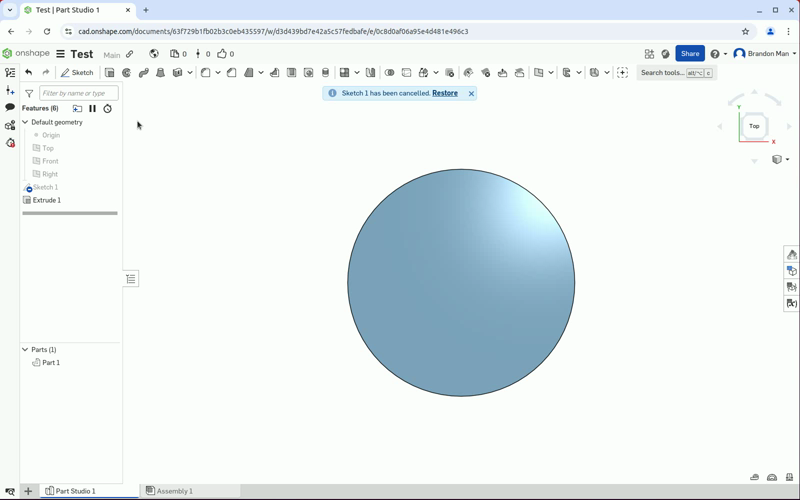
key(shift+h)
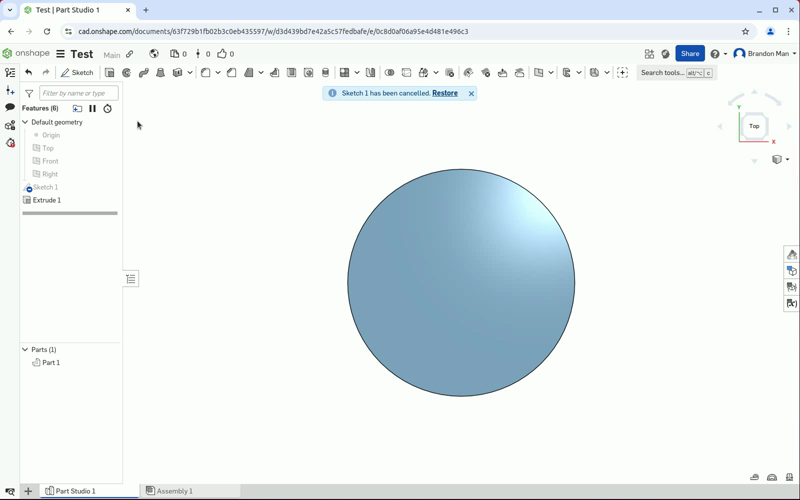
key(shift+h)
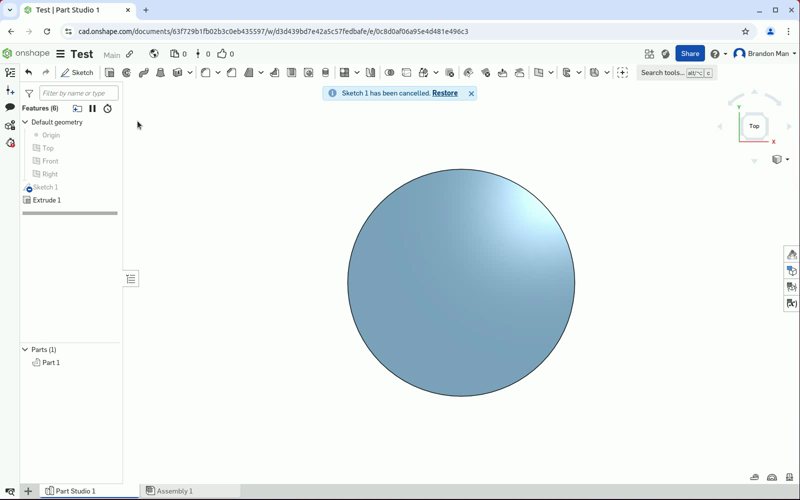
mouse_move(73, 189)
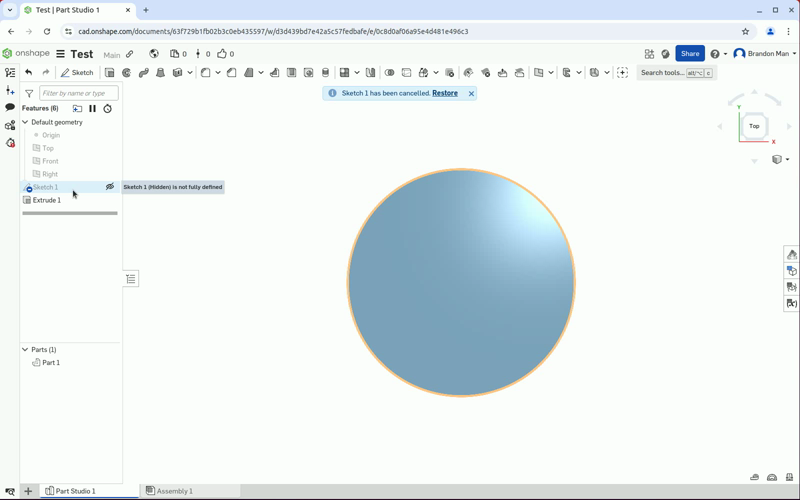
click(73, 189)
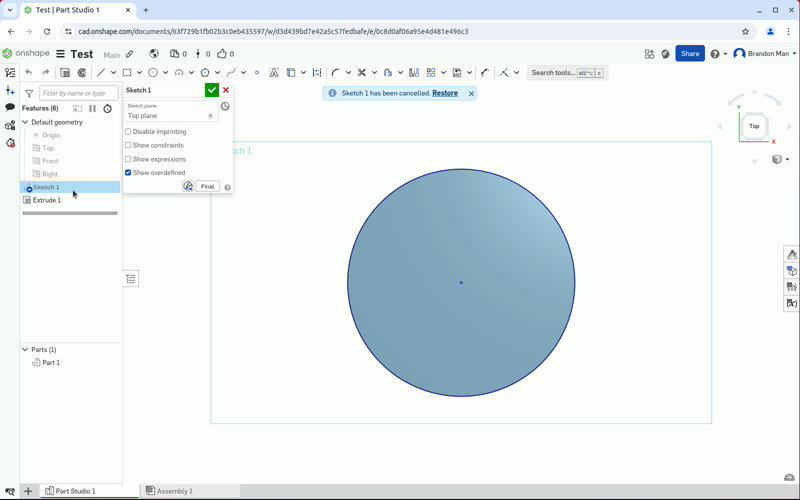
mouse_move(229, 92)
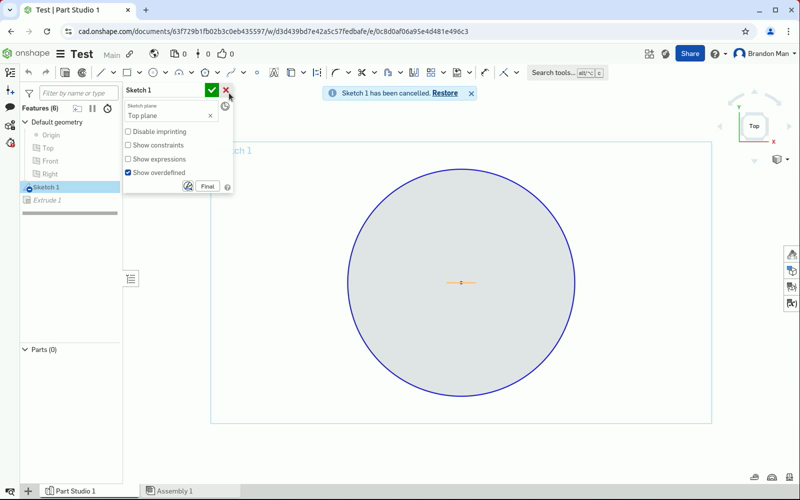
click(229, 92)
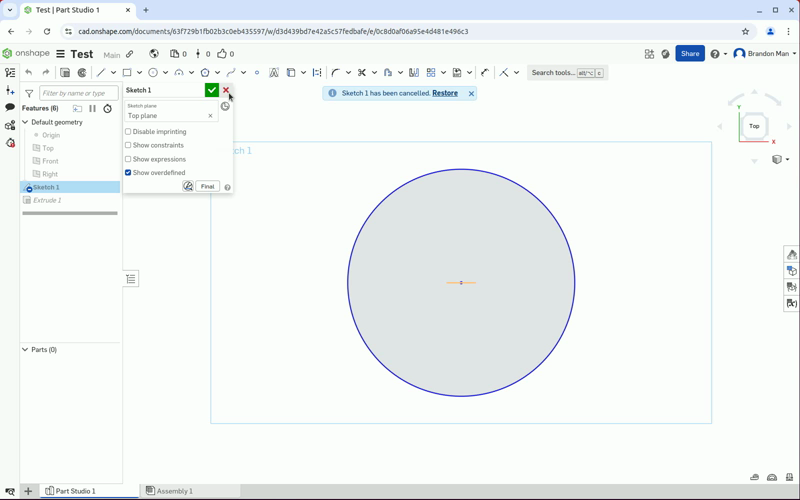
key(shift+s)
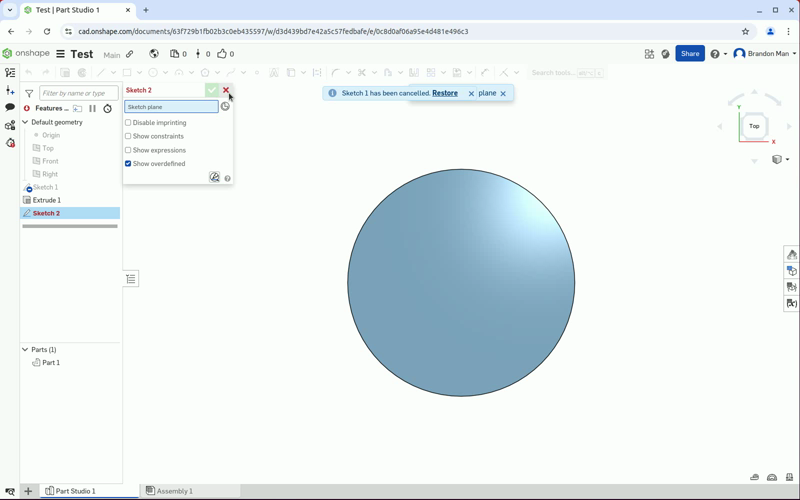
mouse_move(73, 150)
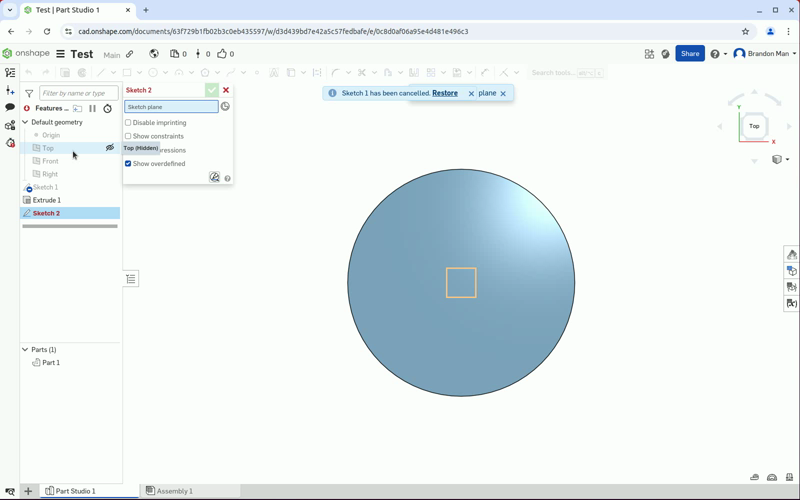
click(73, 150)
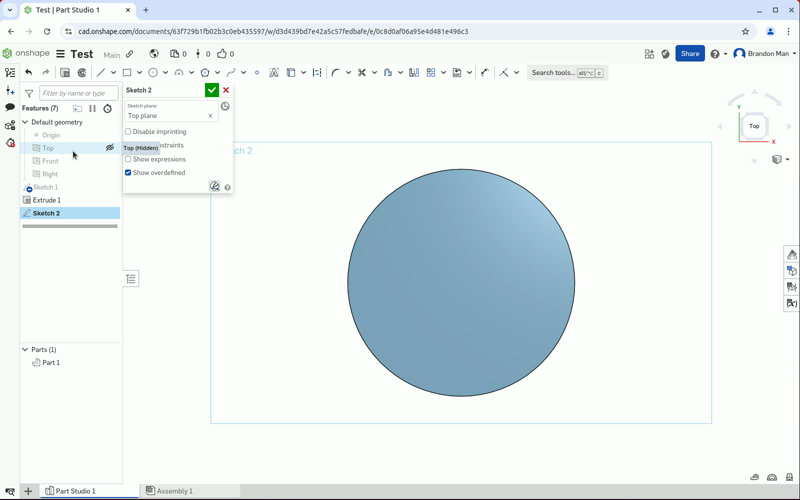
mouse_move(73, 352)
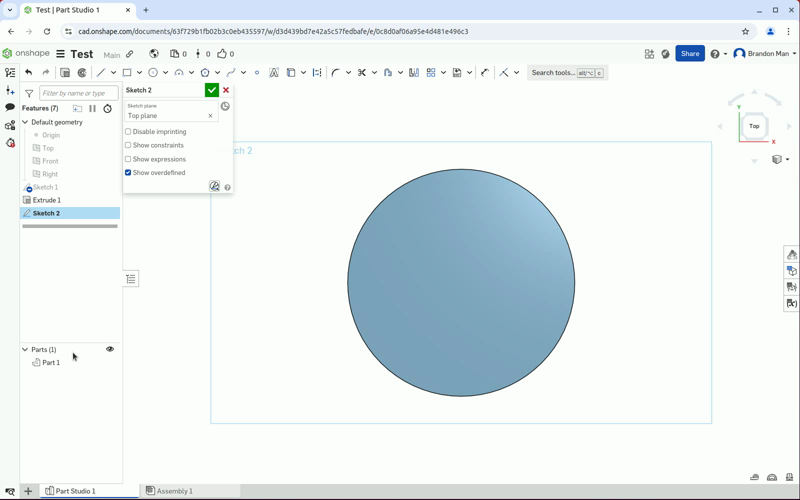
key(y)
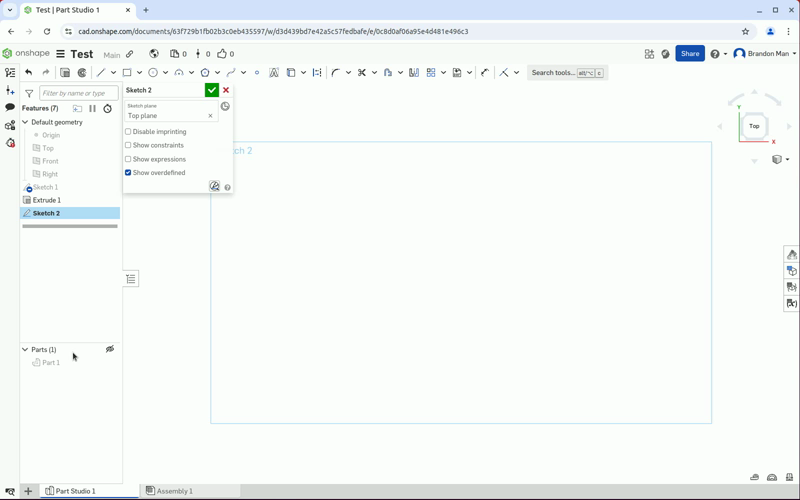
key(c)
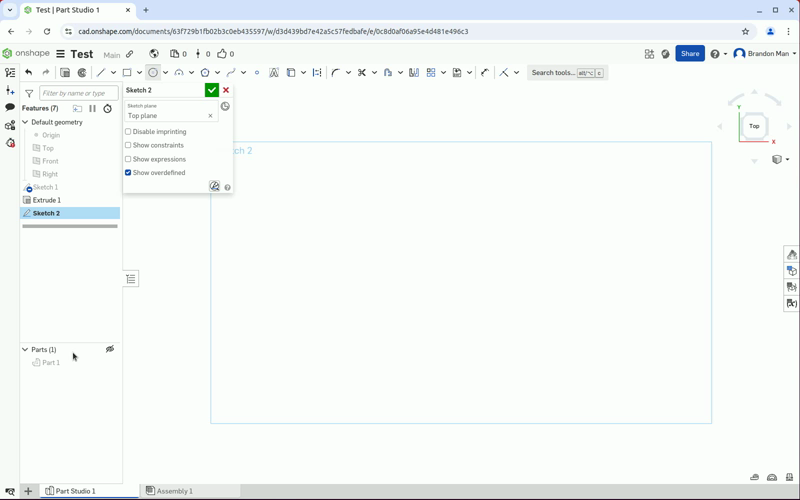
key_down(shift)
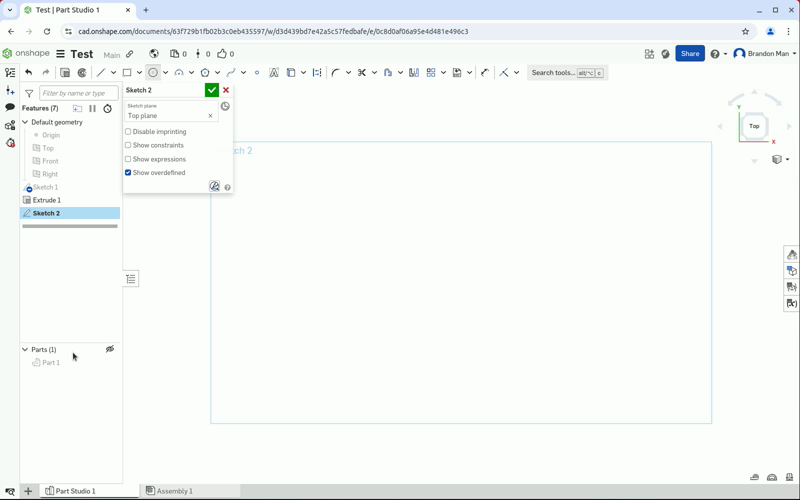
mouse_move(461, 282)
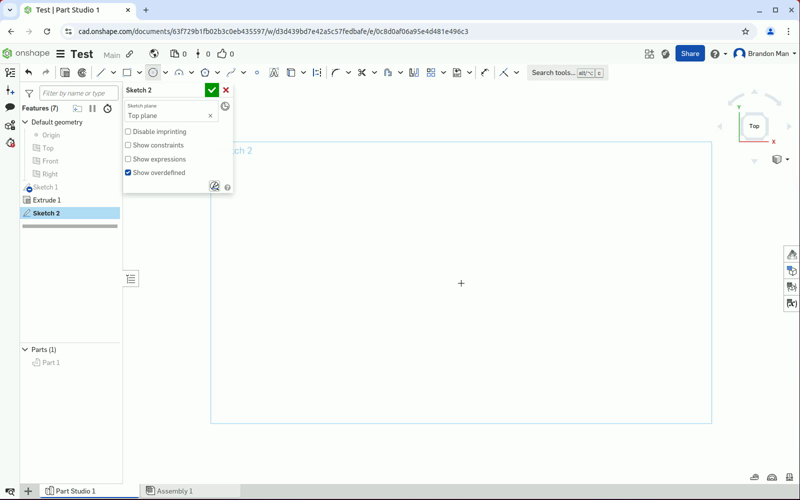
click(461, 282)
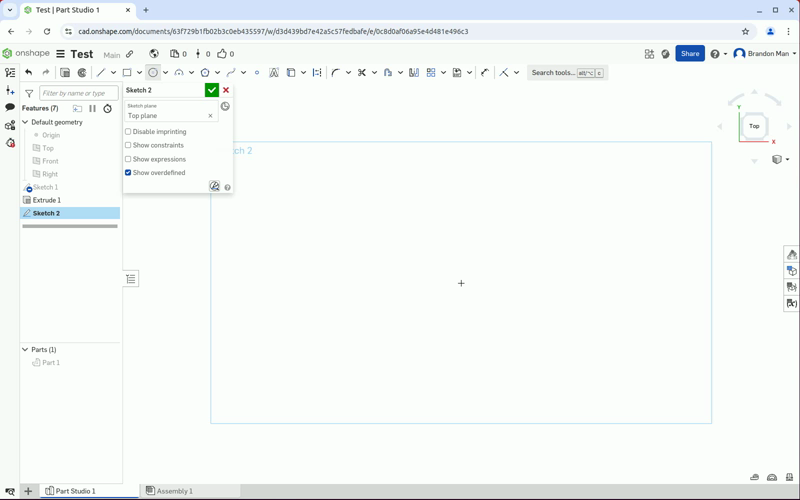
key_up(shift)
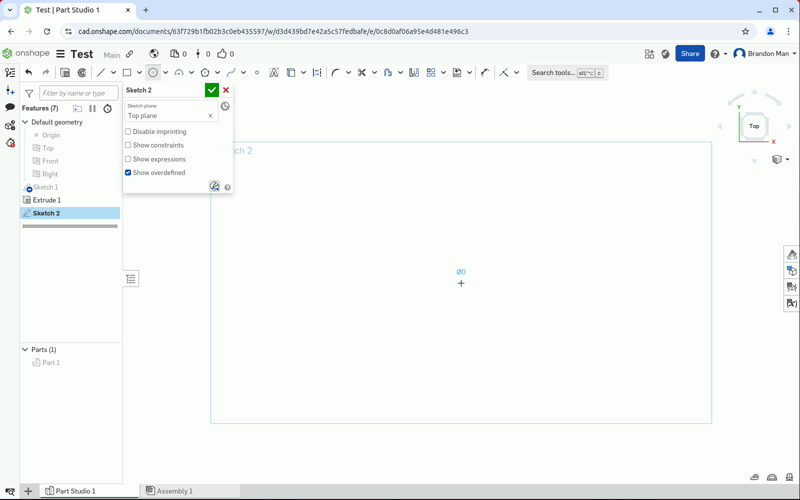
mouse_move(574, 282)
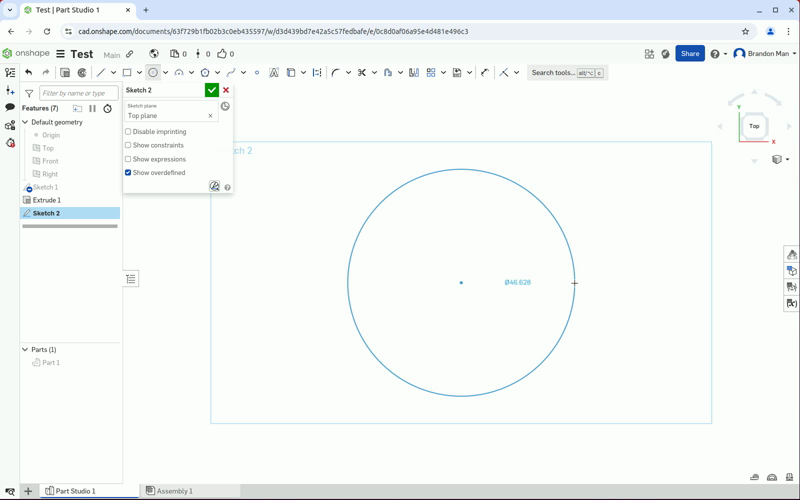
click(574, 282)
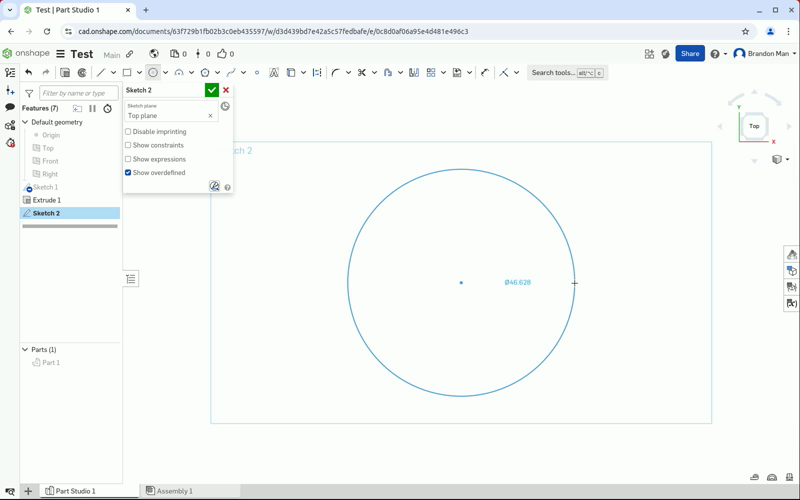
key(esc)
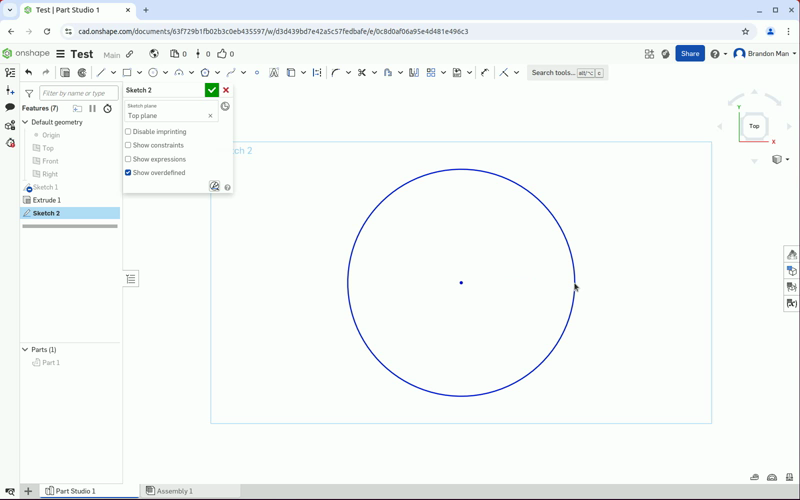
mouse_move(424, 235)
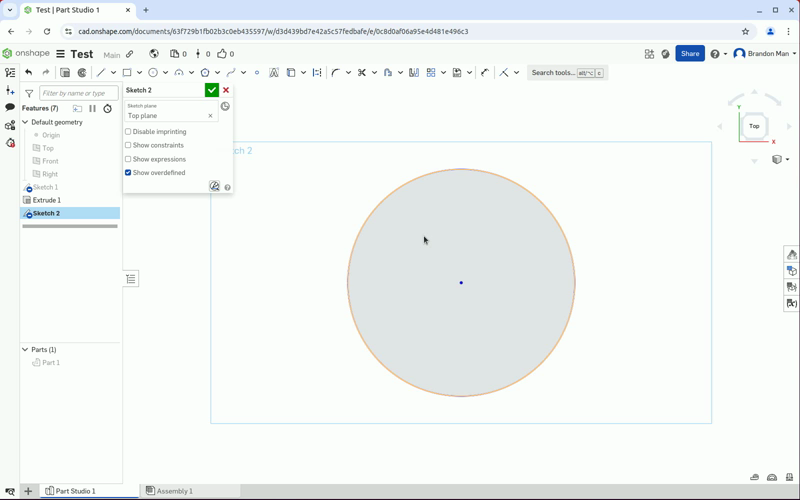
click(424, 235)
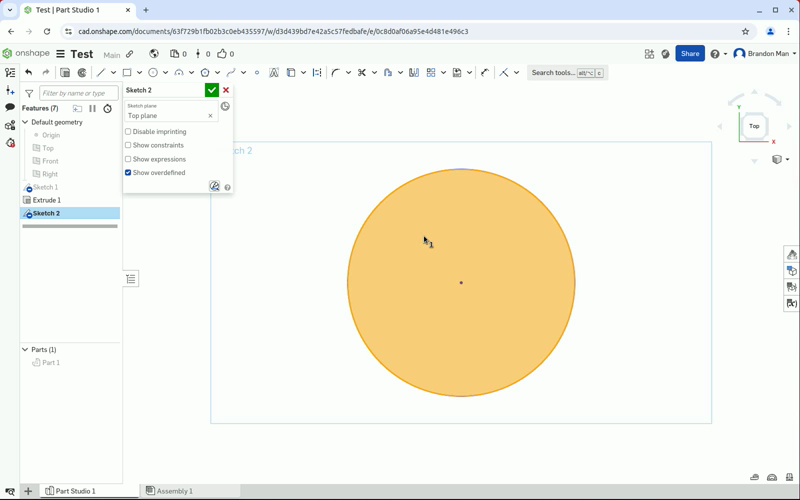
mouse_move(73, 352)
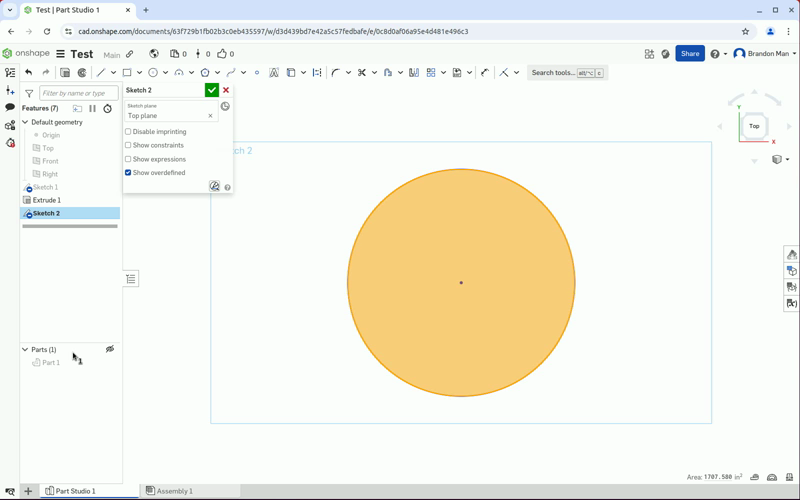
key(shift+y)
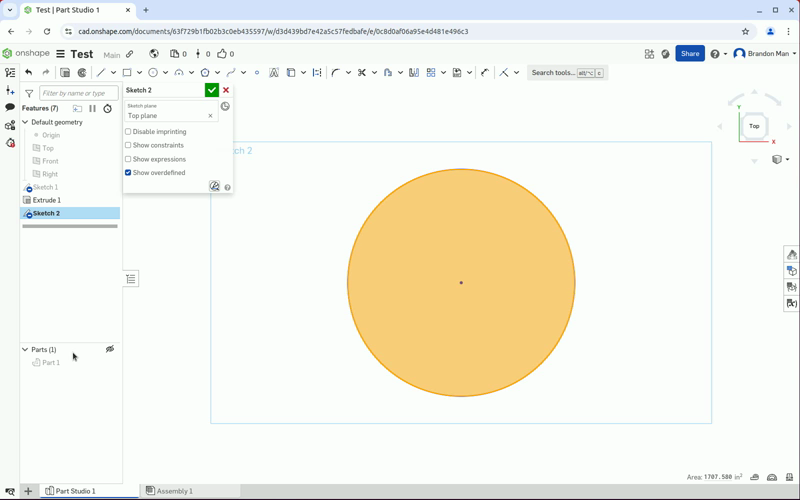
key(shift+e)
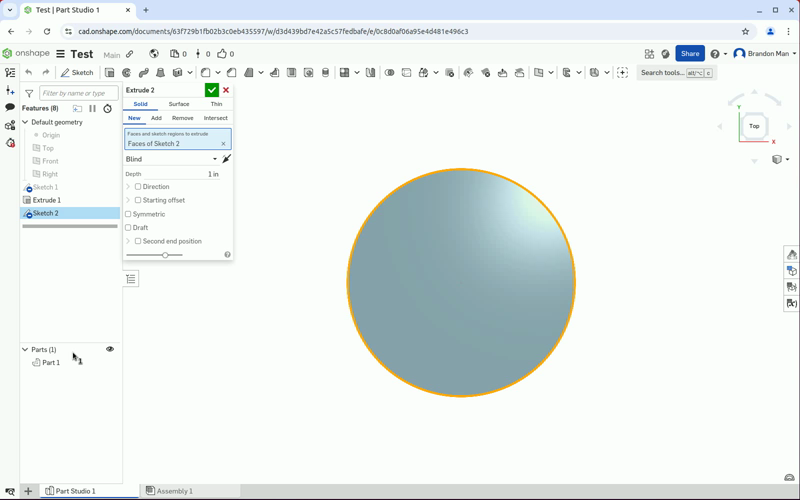
mouse_move(143, 106)
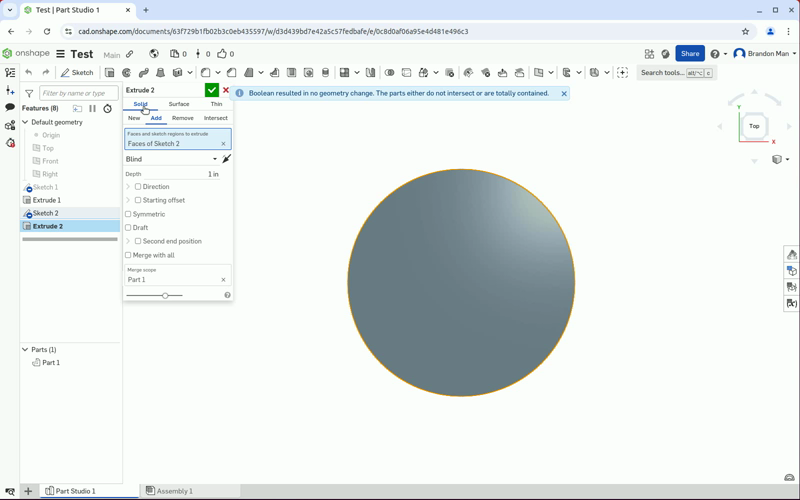
click(143, 106)
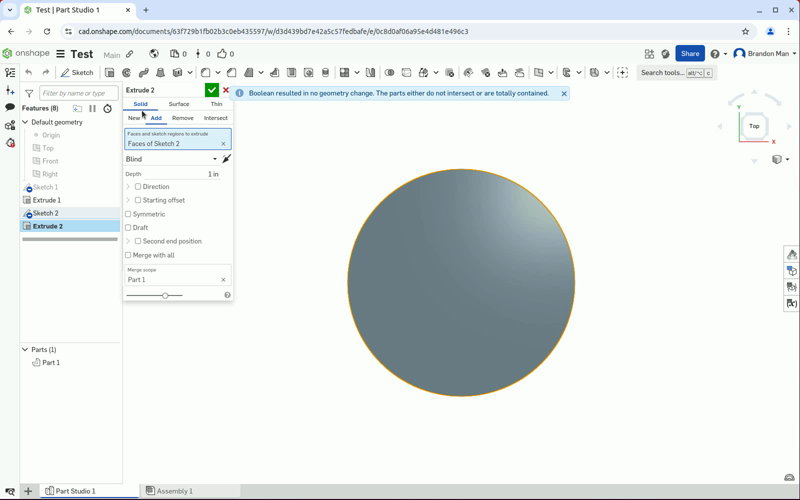
mouse_move(137, 120)
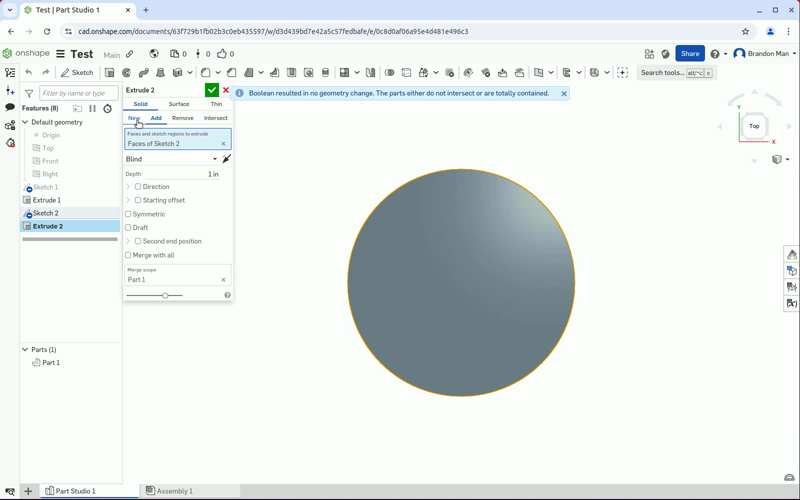
click(137, 120)
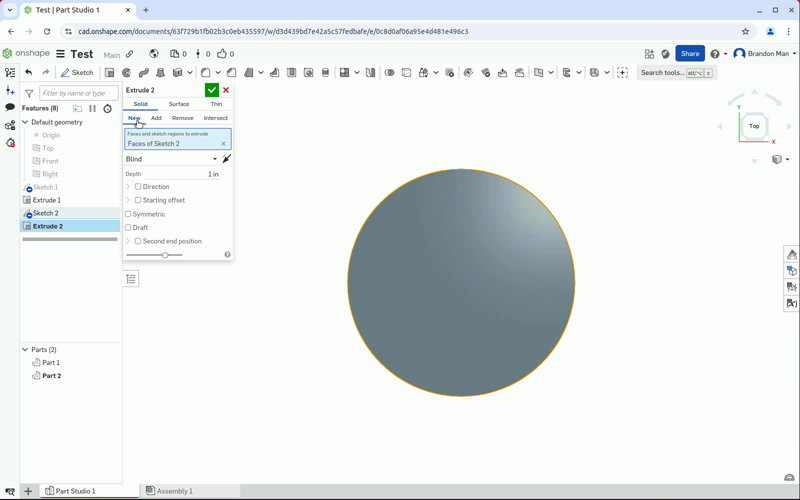
key(tab, 4)
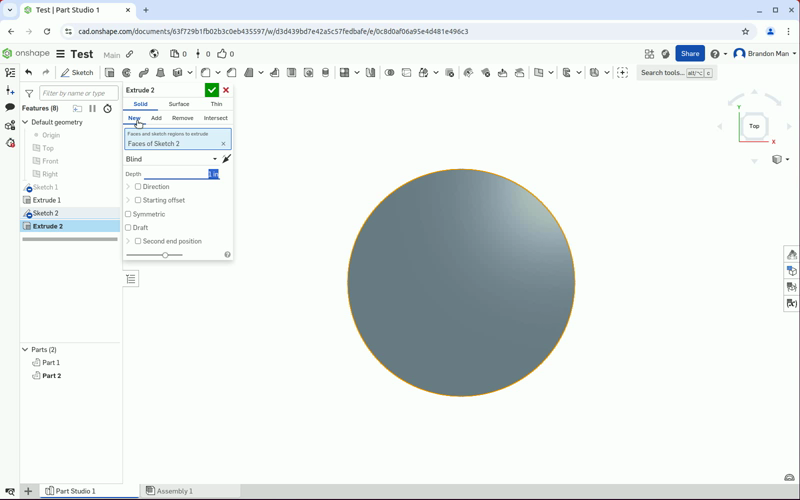
text(21.423)
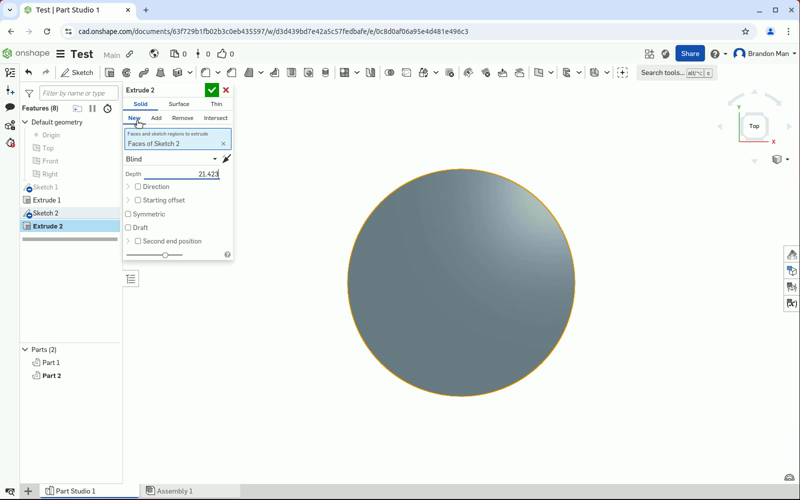
key(enter)
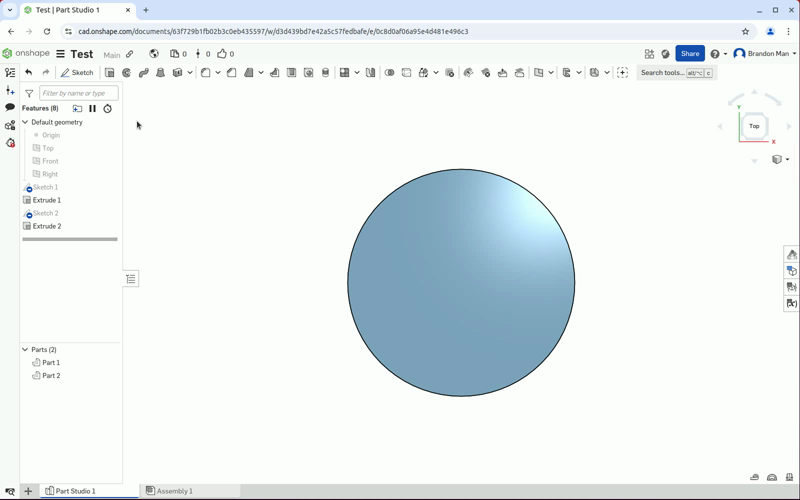
key(shift+h)
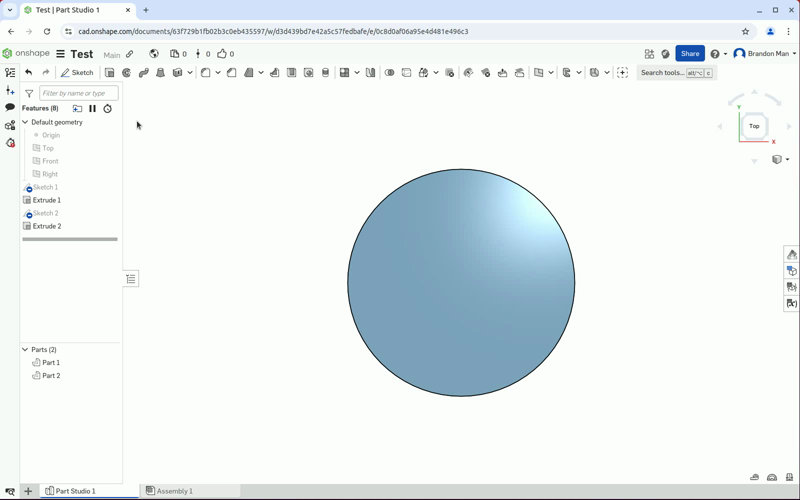
key(shift+h)
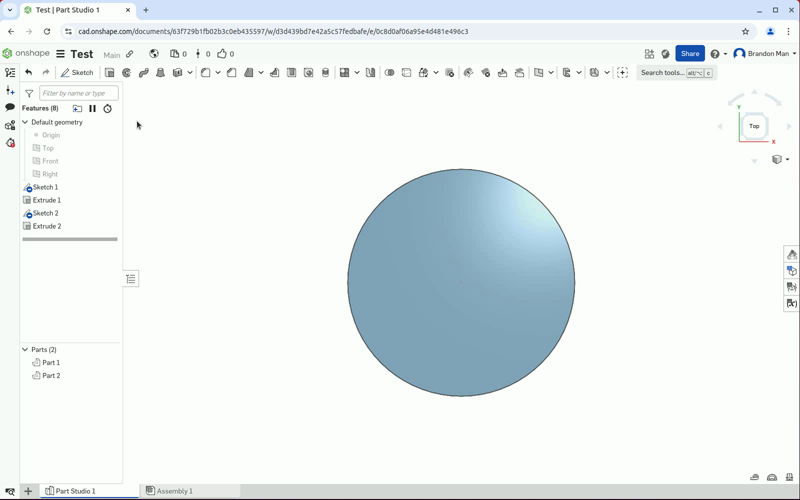
key(shift+7)
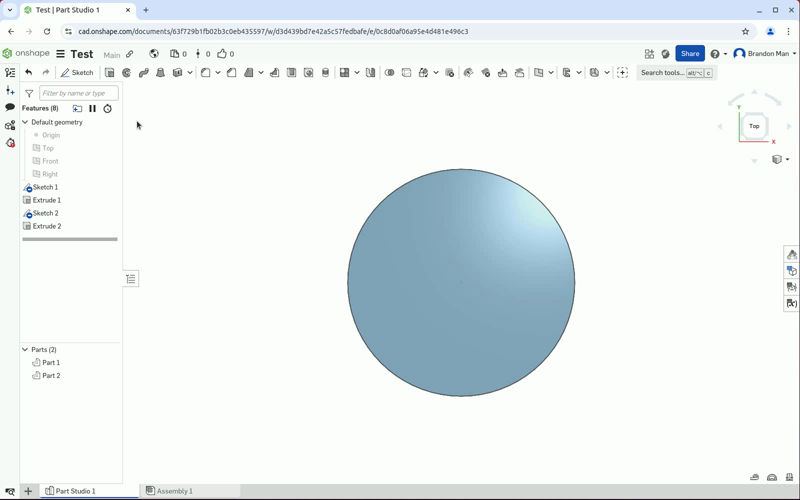
key(up, 3)
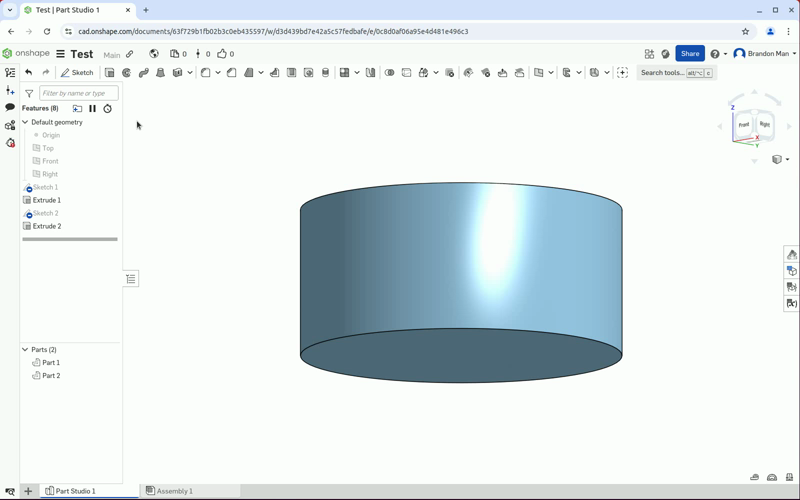
key(left, 3)
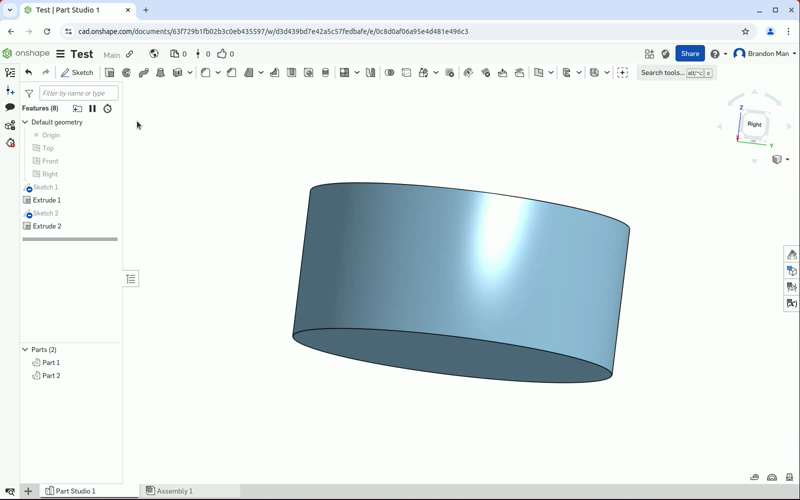
key(right, 3)
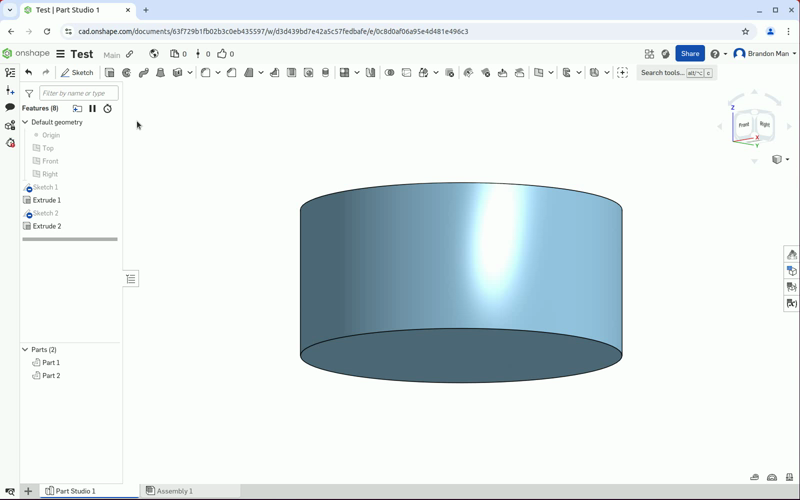
key(down, 3)
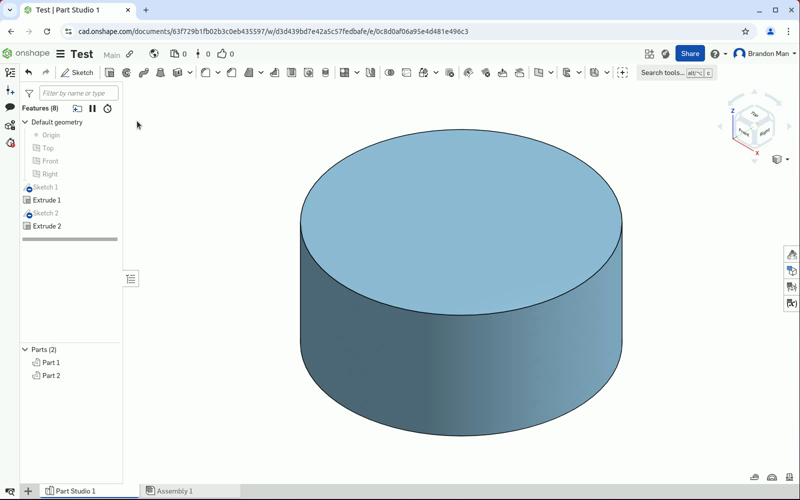
mouse_move(73, 189)
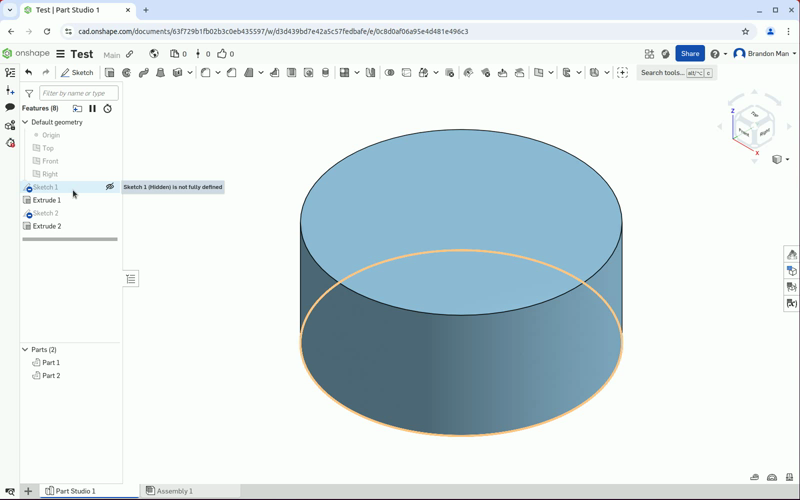
click(73, 189)